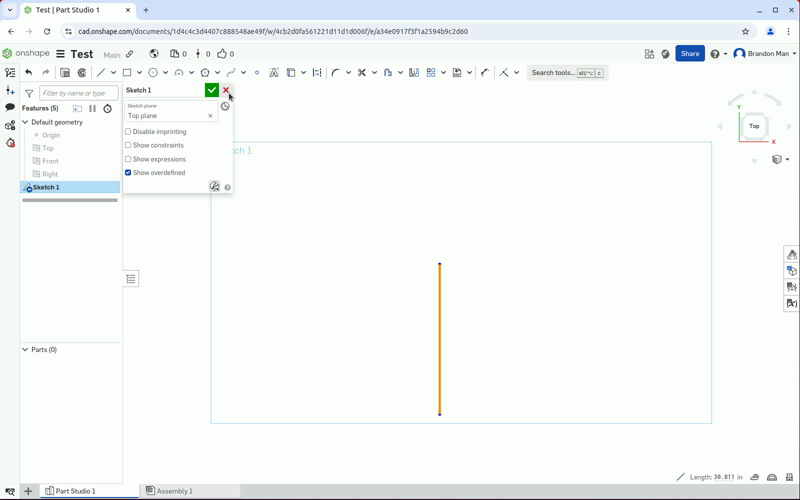
key(shift+h)
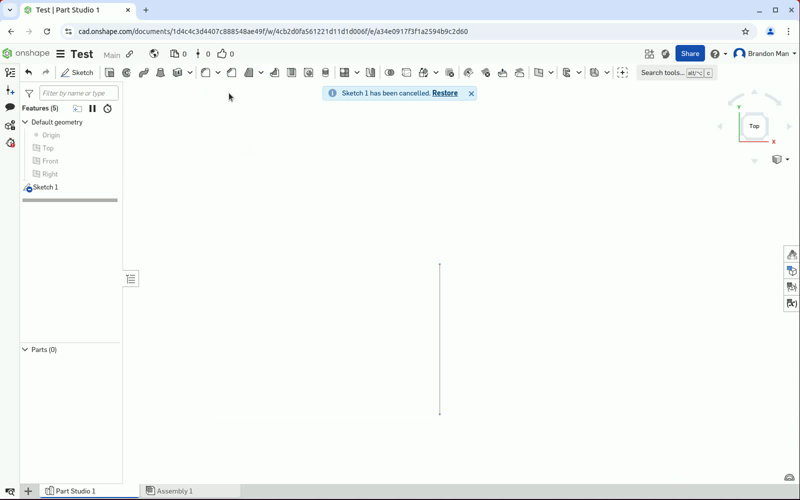
key(shift+s)
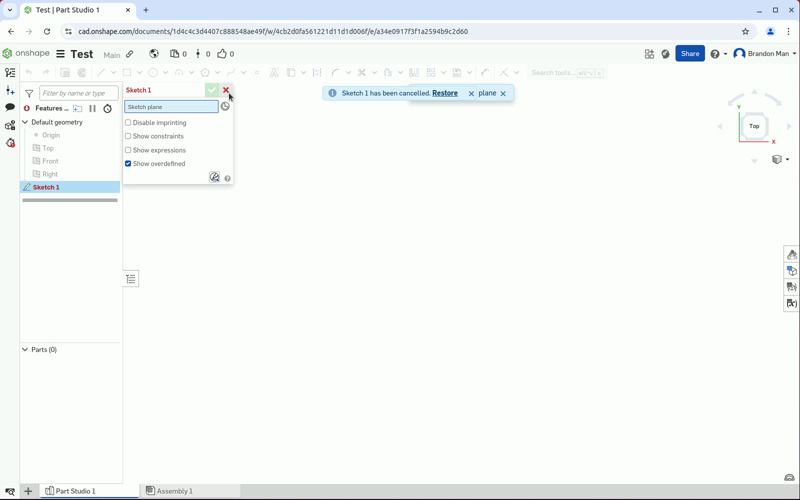
mouse_move(73, 150)
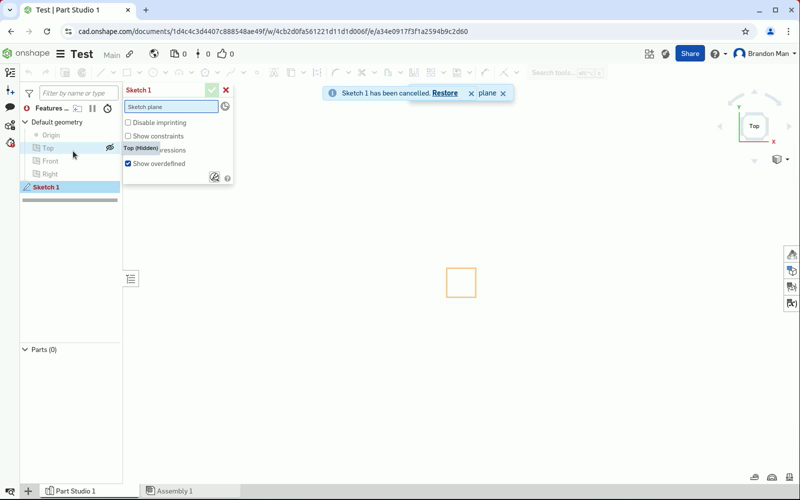
click(73, 150)
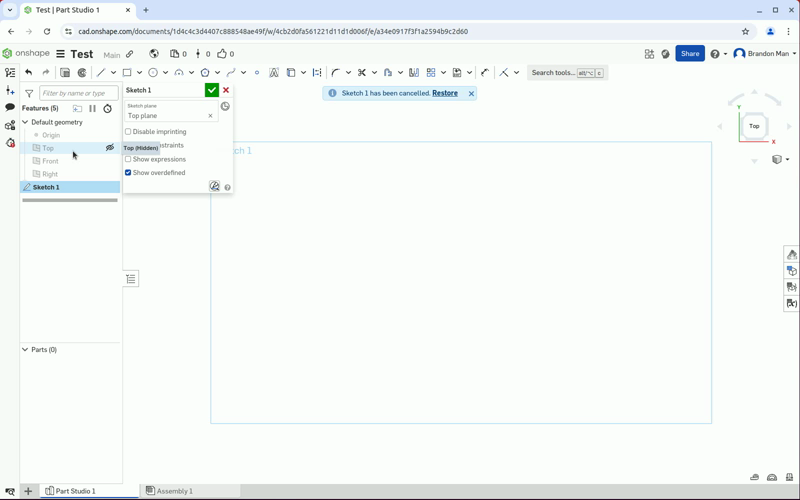
mouse_move(73, 352)
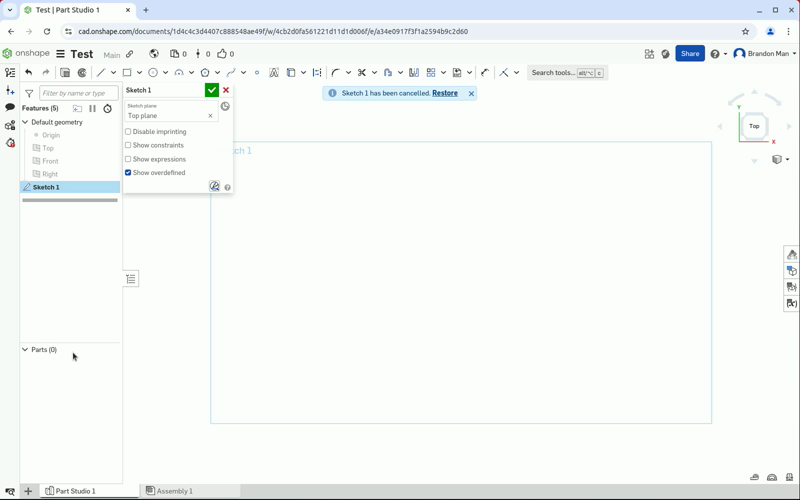
key(y)
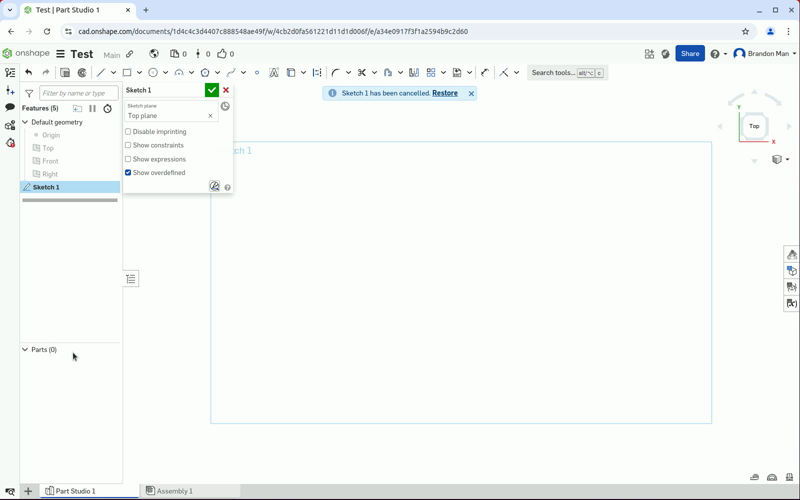
key(c)
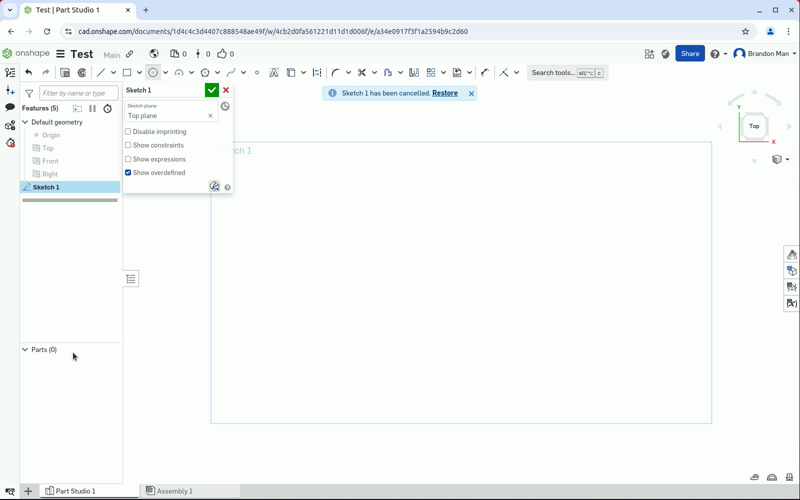
key_down(shift)
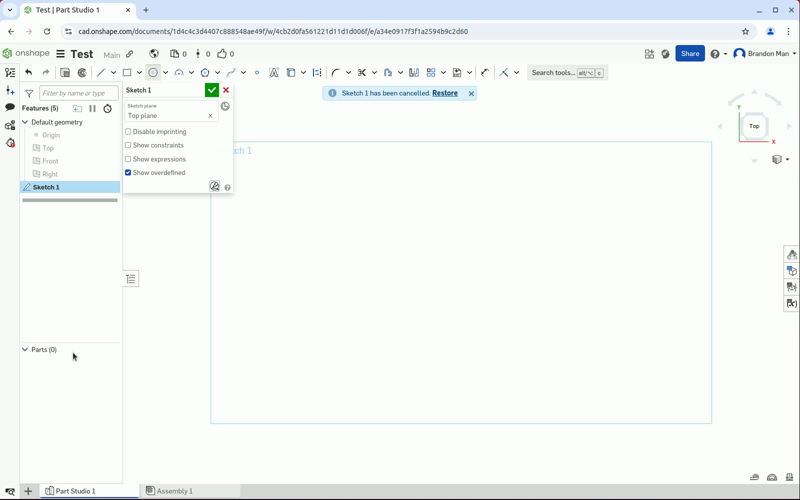
mouse_move(416, 318)
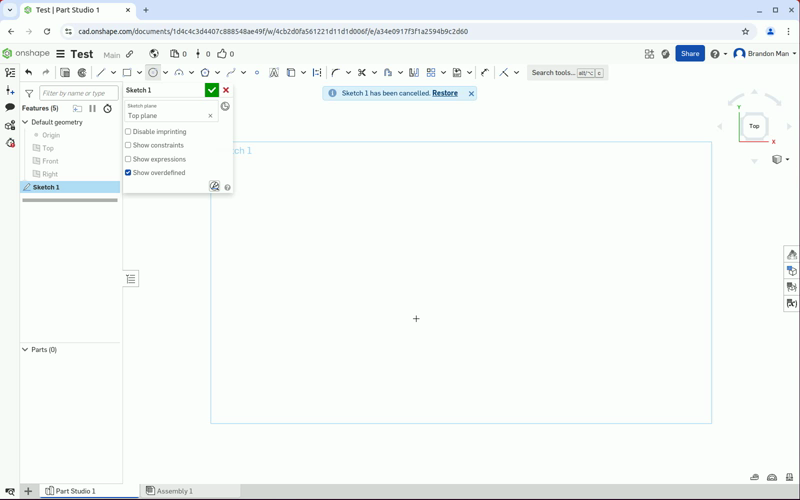
click(416, 318)
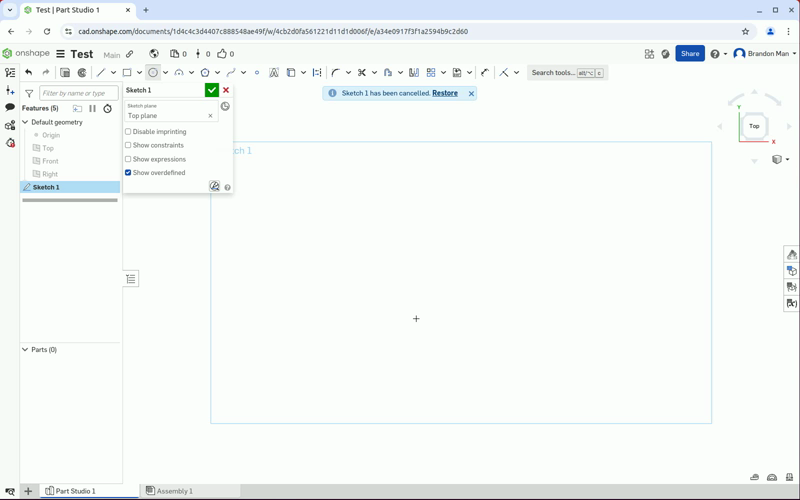
key_up(shift)
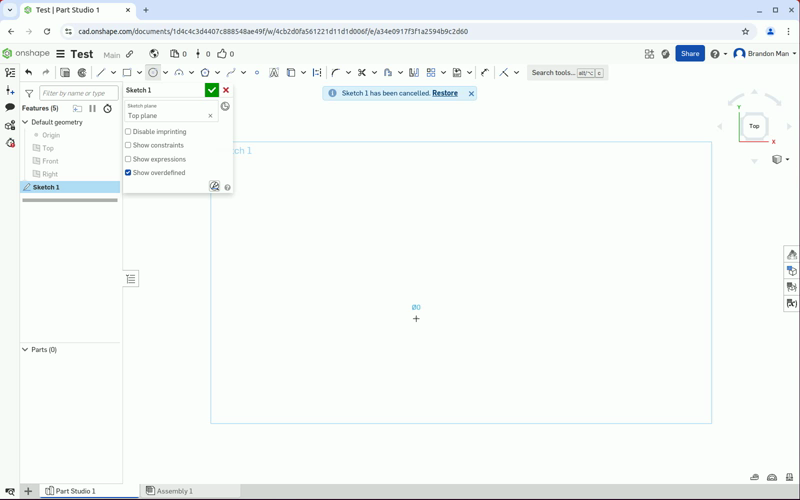
mouse_move(467, 318)
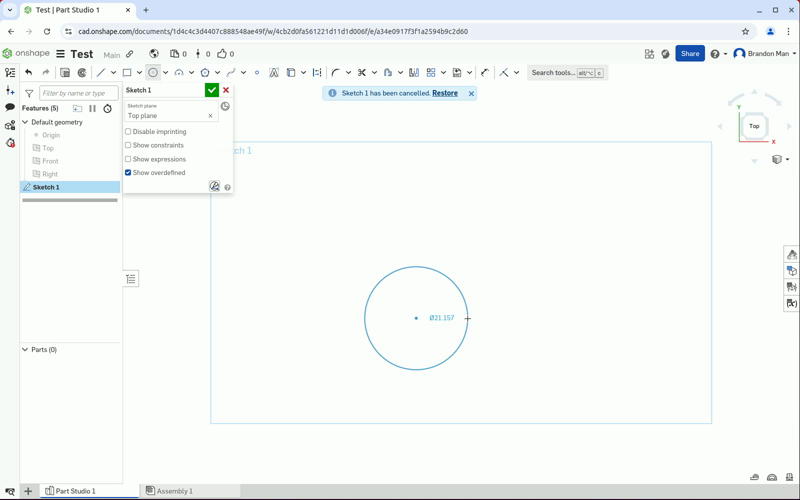
click(467, 318)
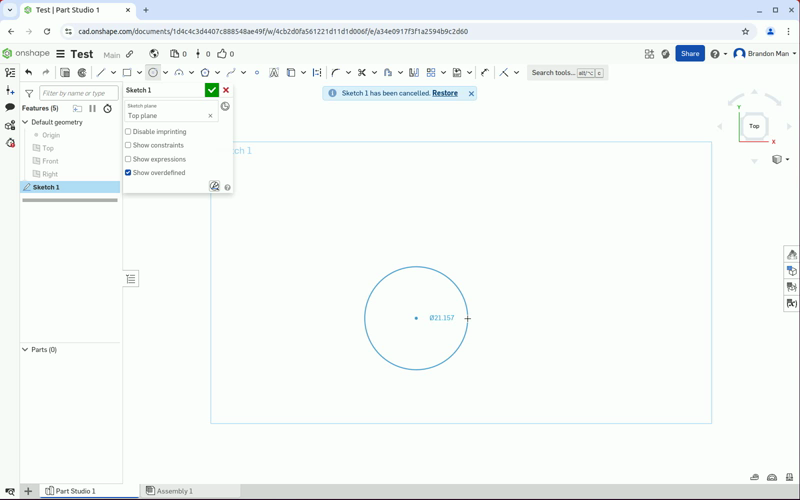
key(esc)
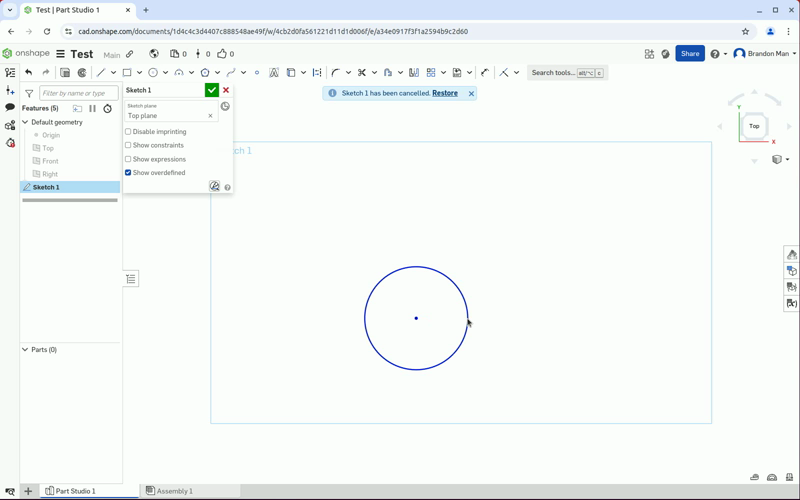
mouse_move(374, 316)
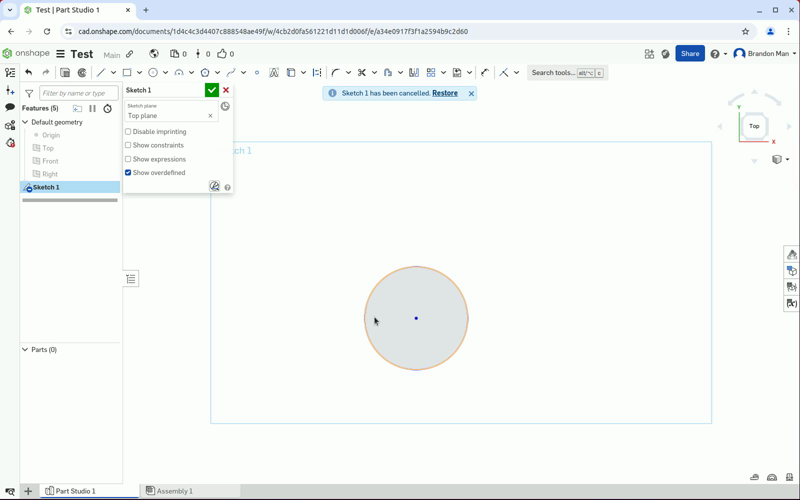
click(374, 316)
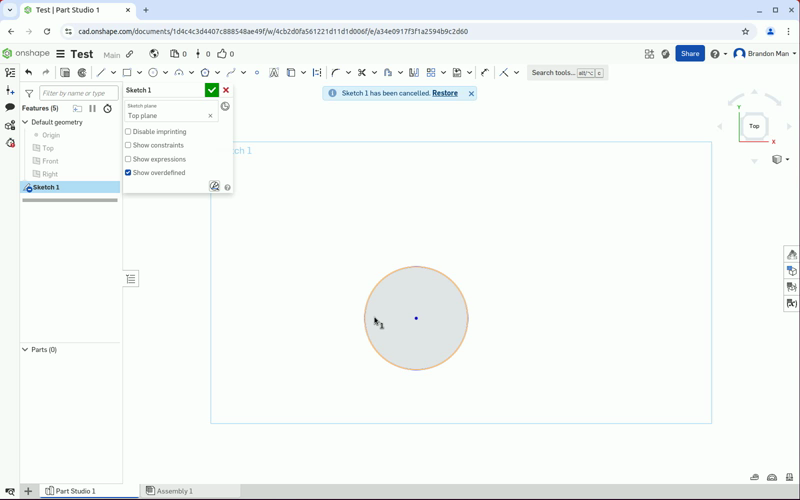
mouse_move(73, 352)
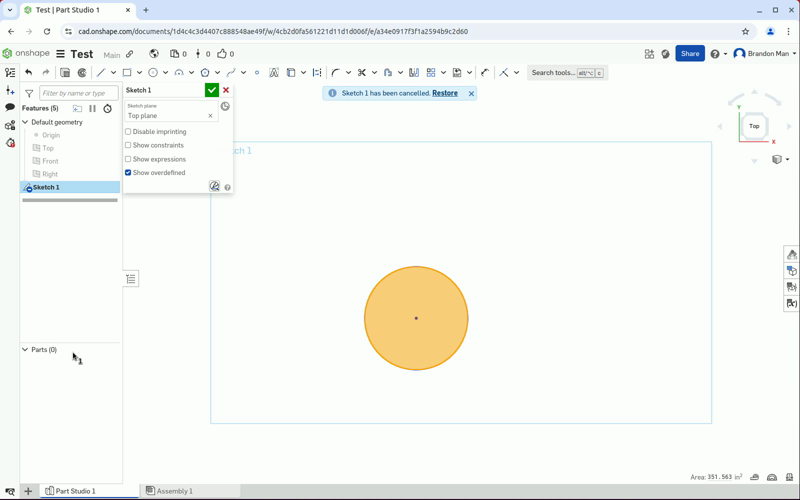
key(shift+y)
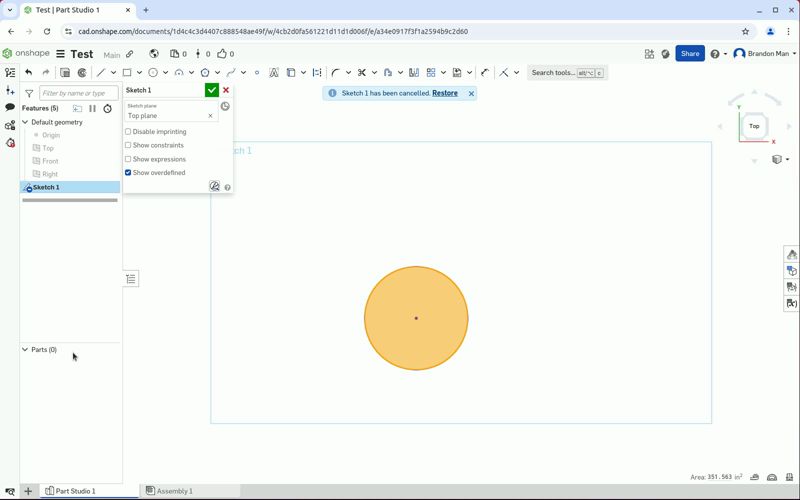
key(shift+e)
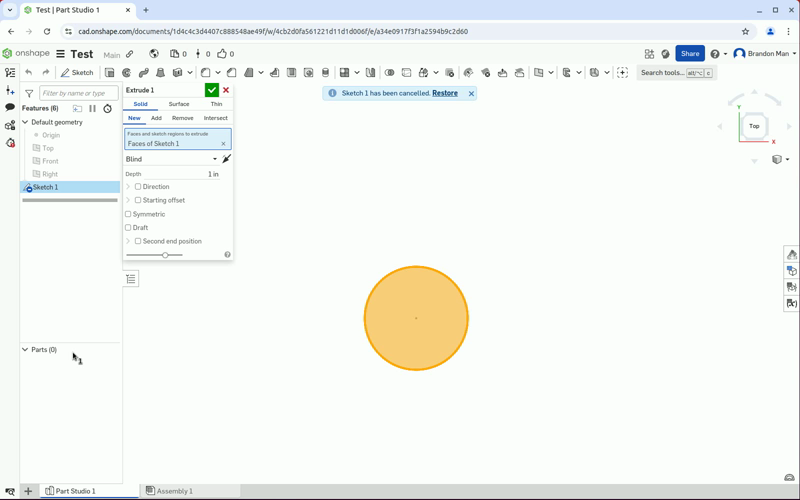
mouse_move(143, 106)
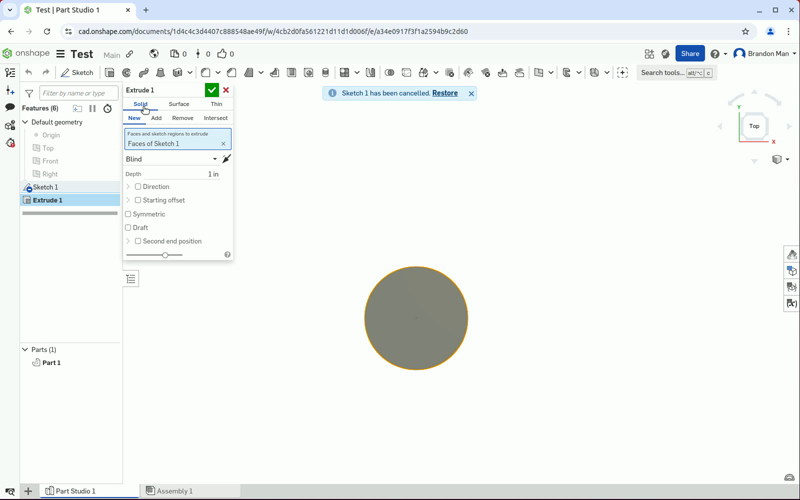
click(143, 106)
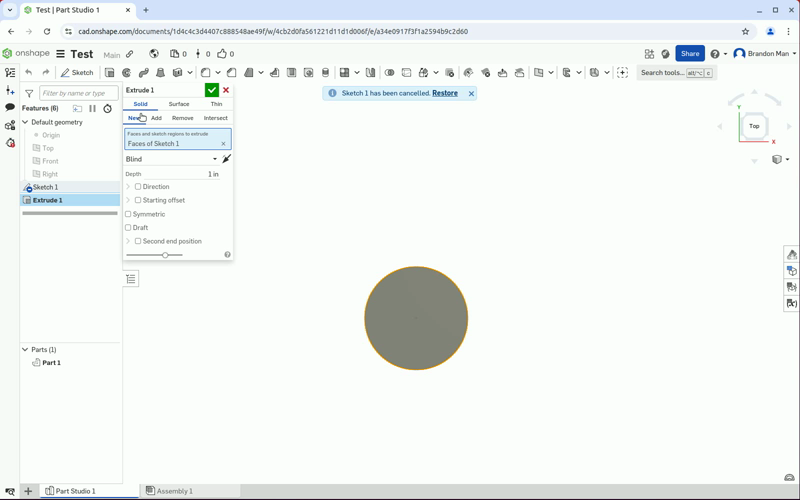
mouse_move(137, 120)
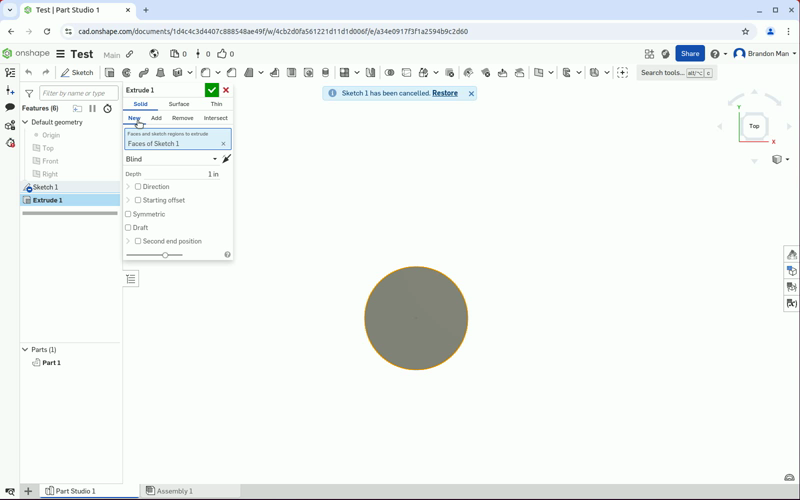
click(137, 120)
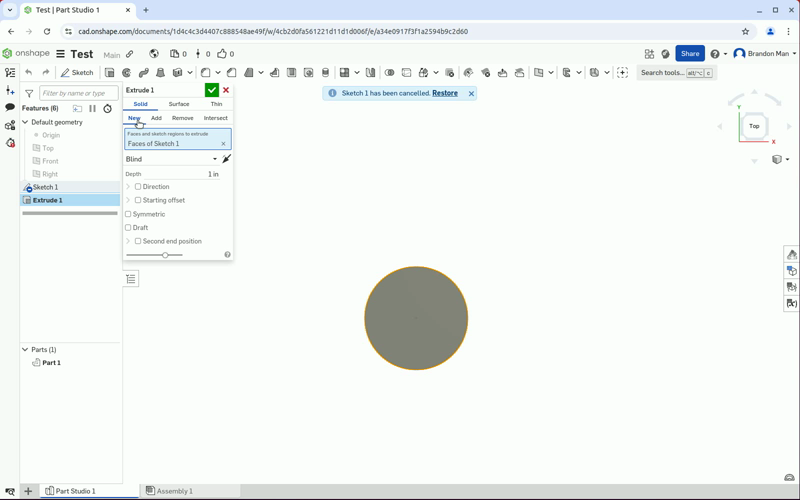
key(tab, 4)
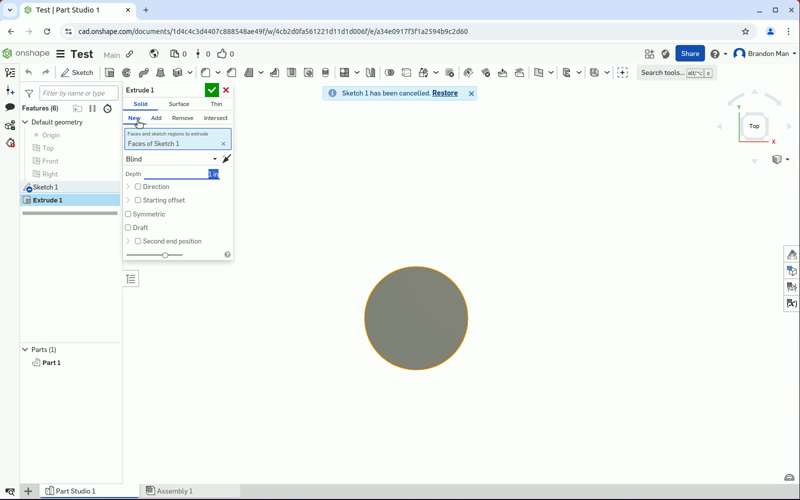
text(17.09)
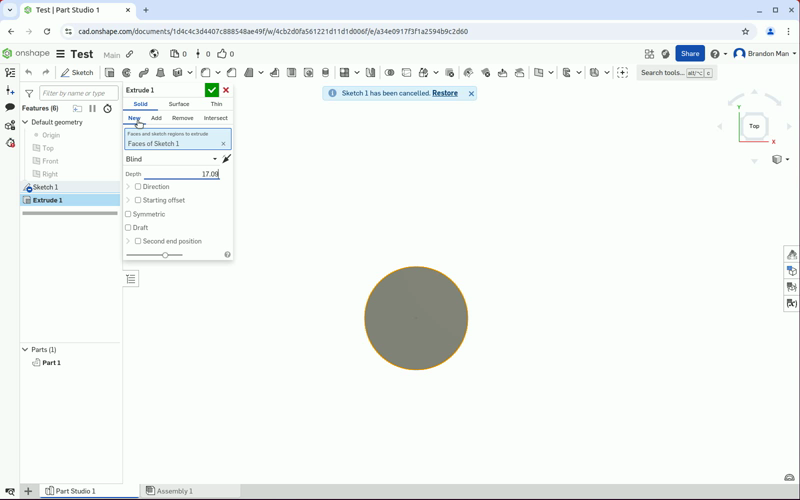
key(enter)
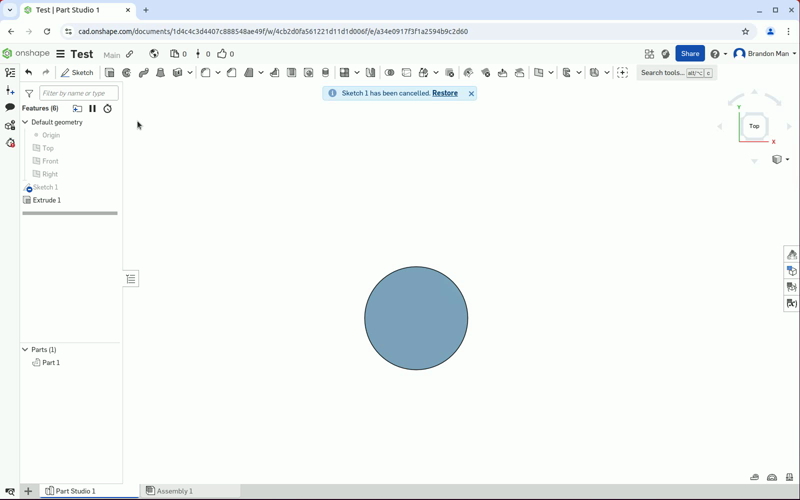
key(shift+h)
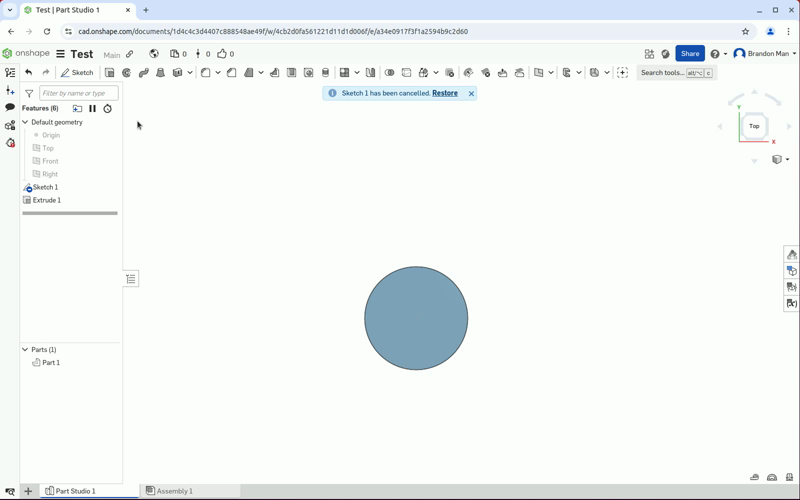
key(shift+h)
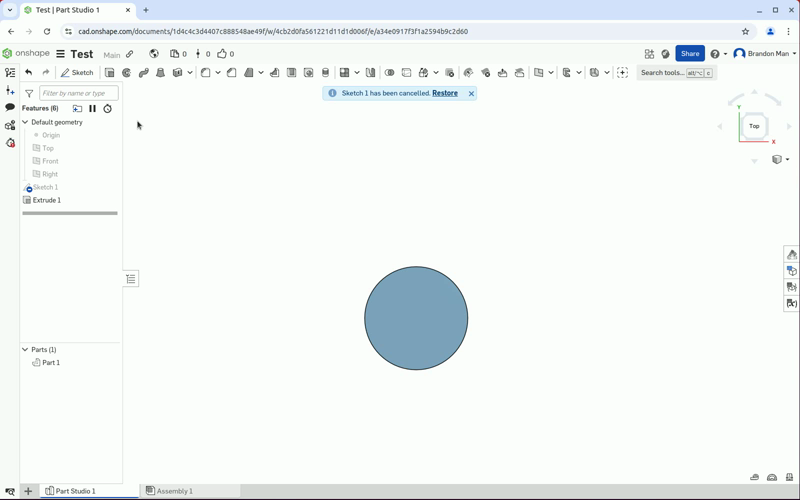
mouse_move(73, 189)
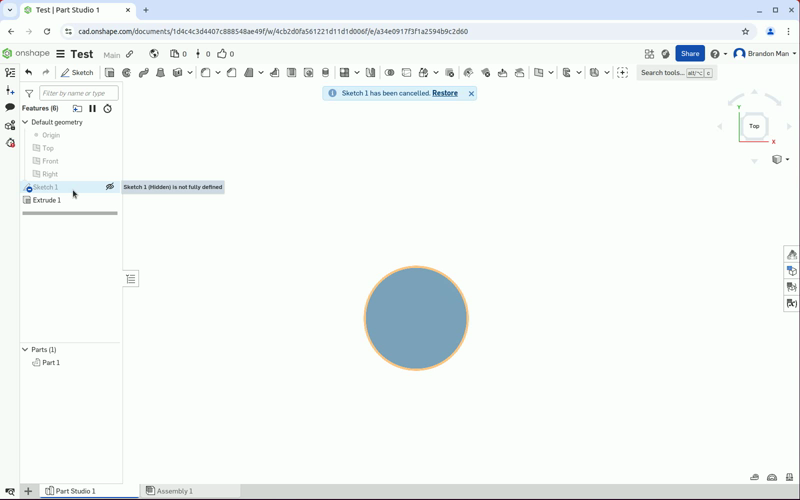
click(73, 189)
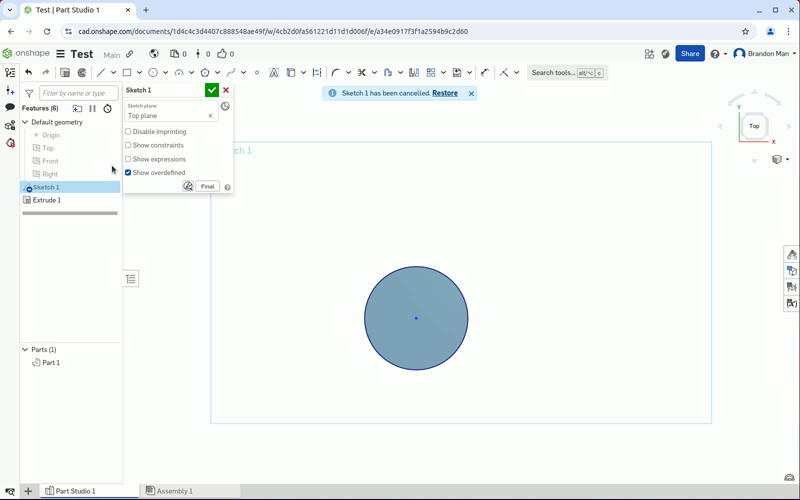
mouse_move(229, 92)
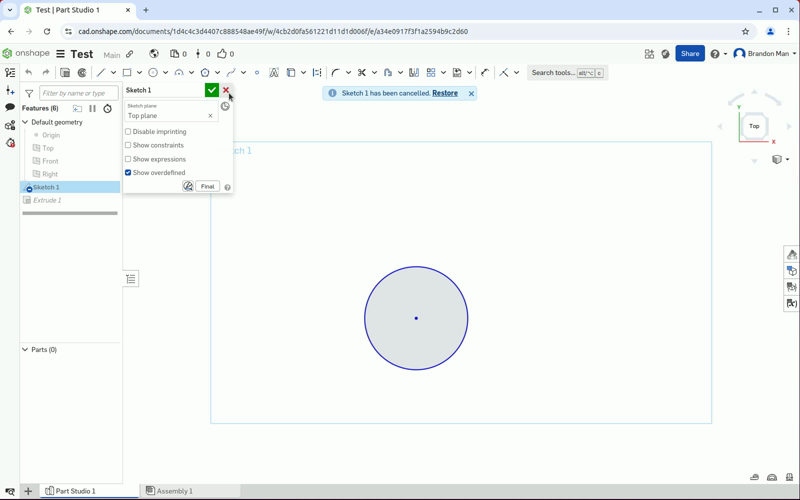
click(229, 92)
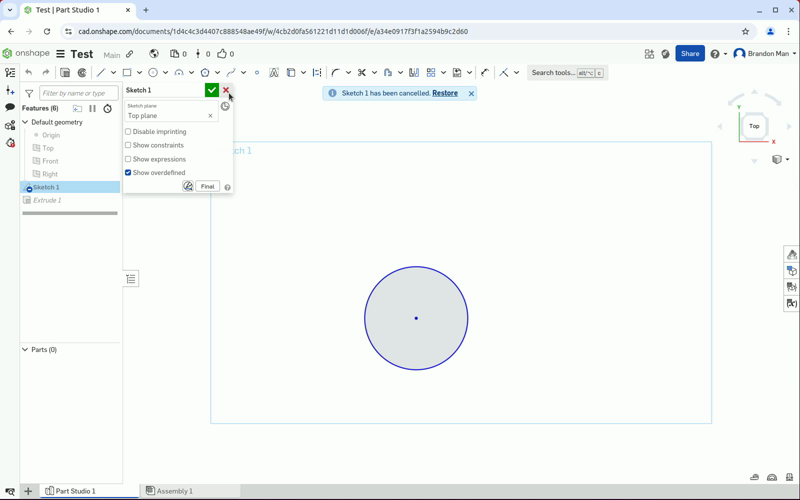
key(shift+s)
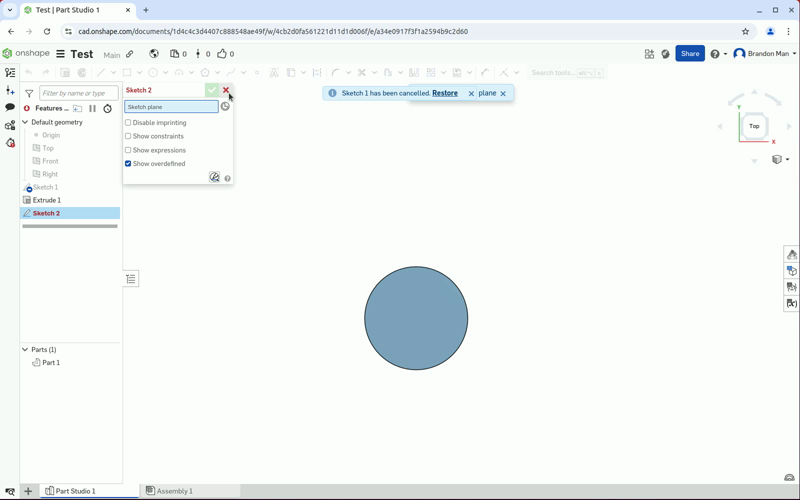
mouse_move(73, 150)
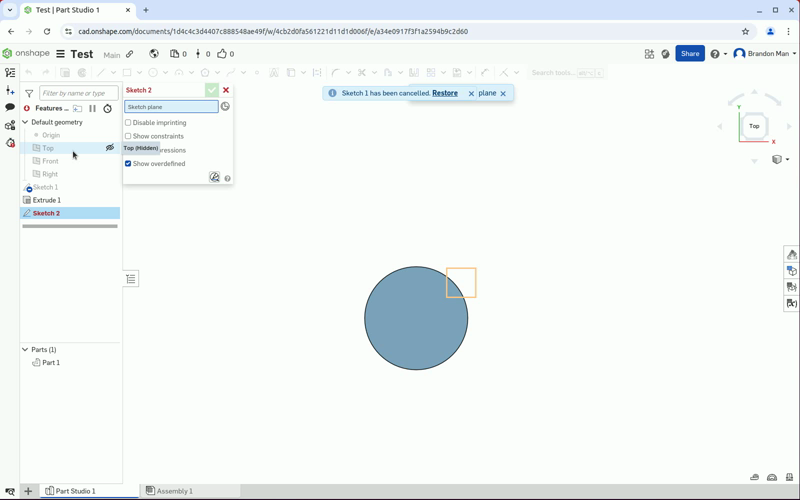
click(73, 150)
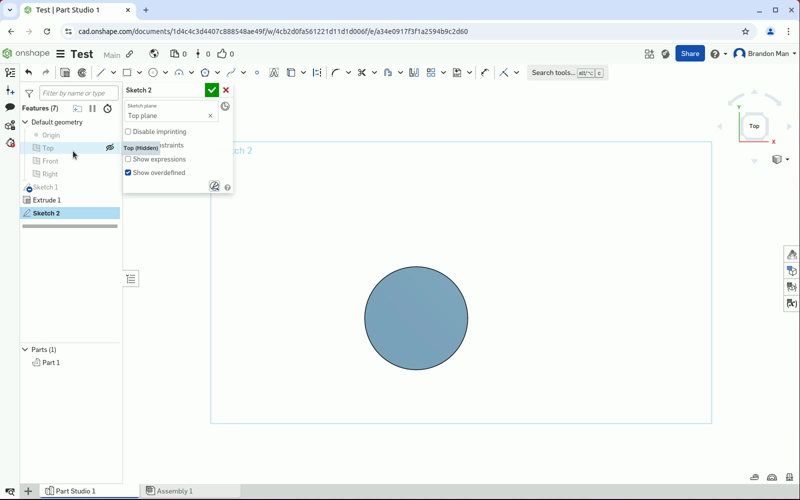
mouse_move(73, 352)
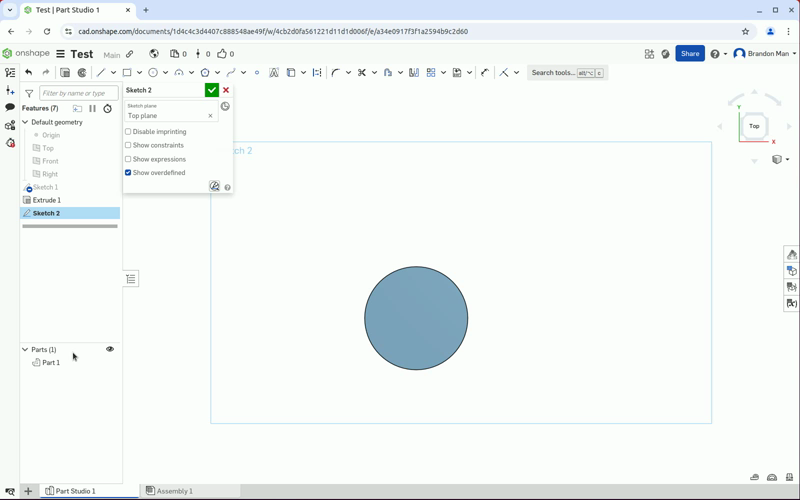
key(y)
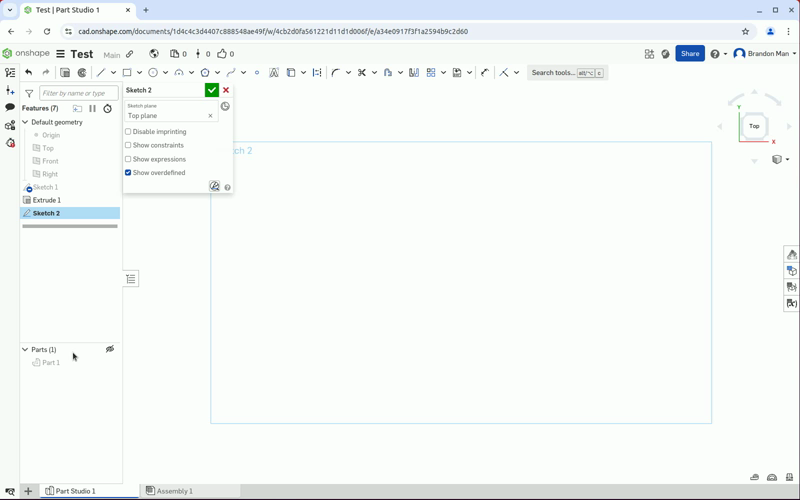
key(l)
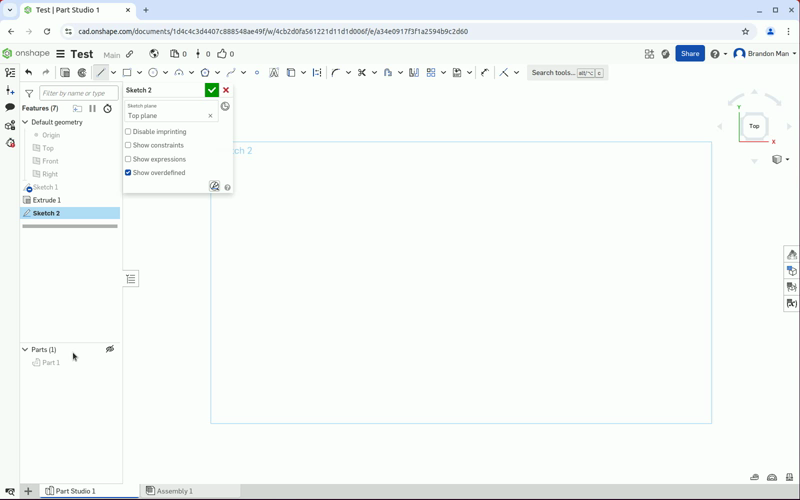
key_down(shift)
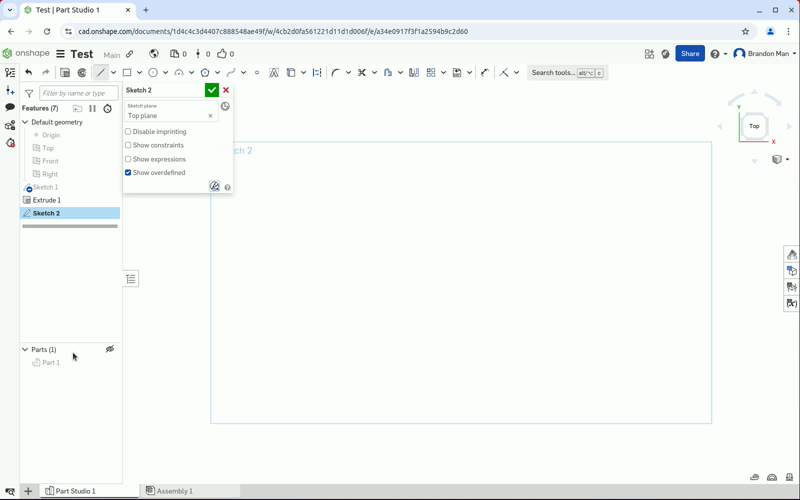
mouse_move(498, 351)
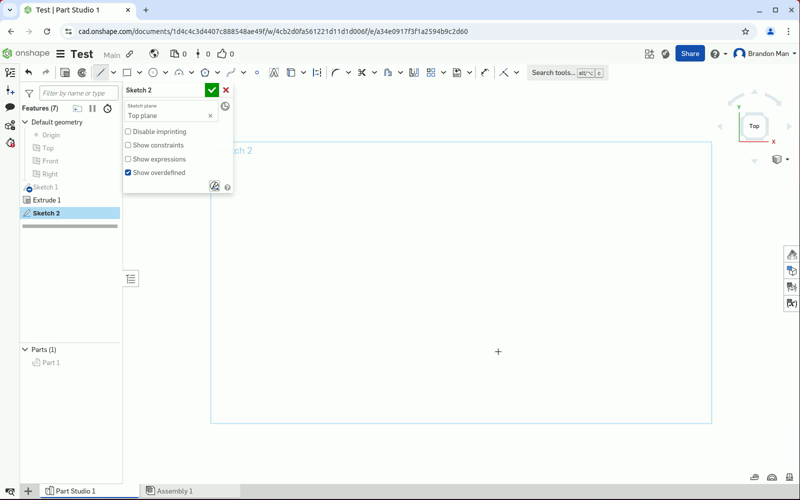
click(498, 351)
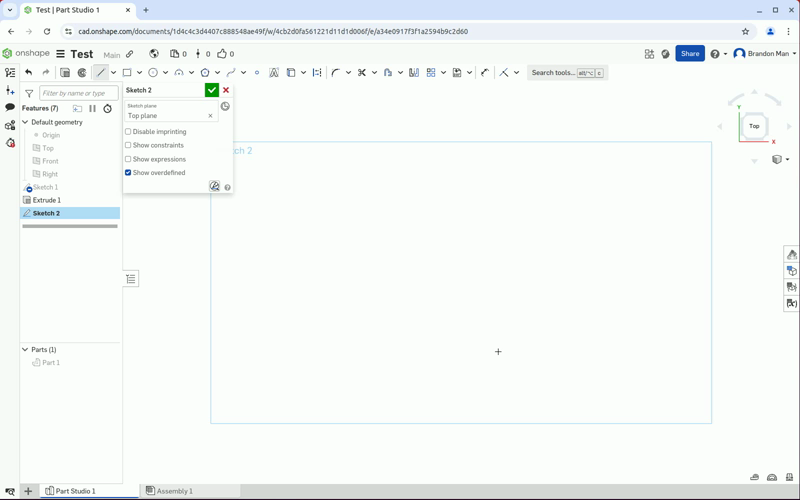
key_up(shift)
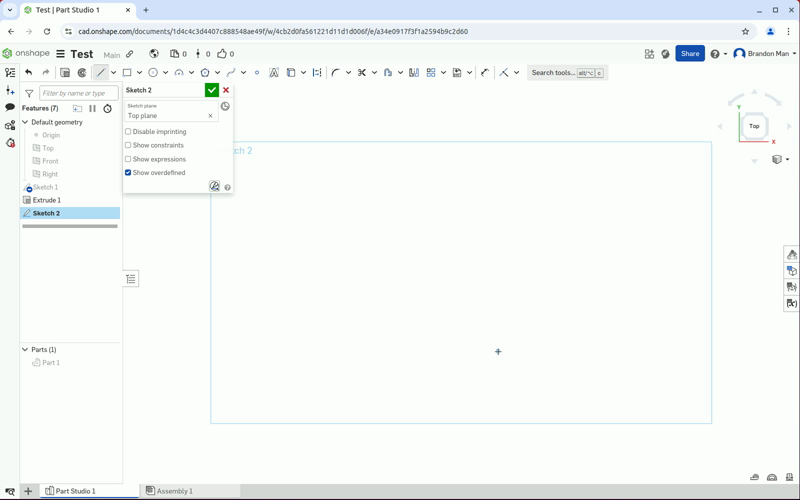
key_down(shift)
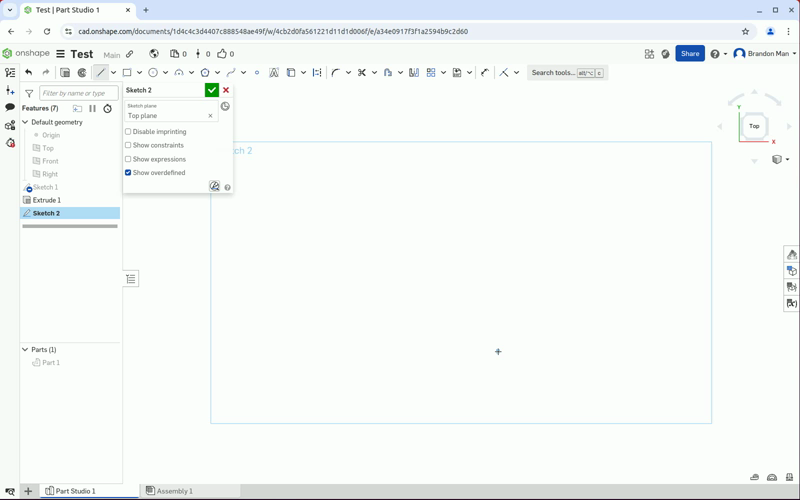
mouse_move(573, 351)
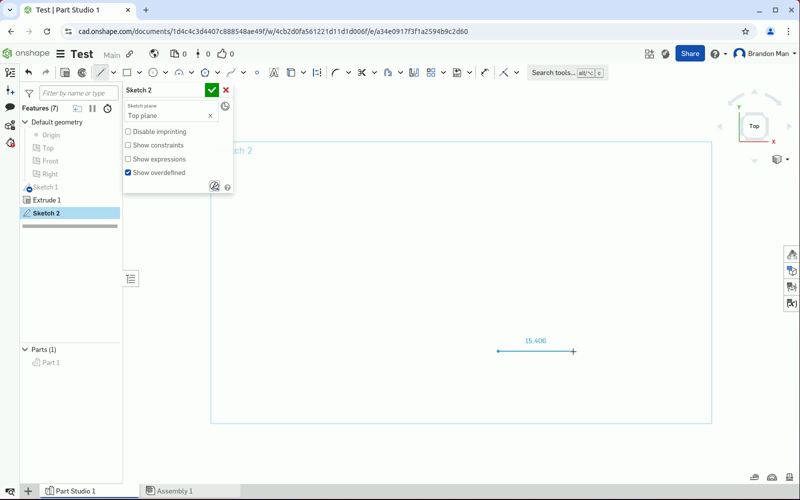
click(573, 351)
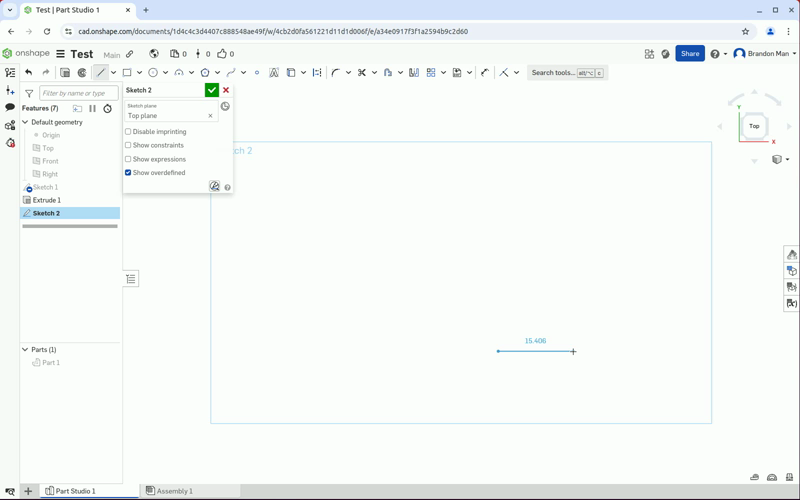
key_up(shift)
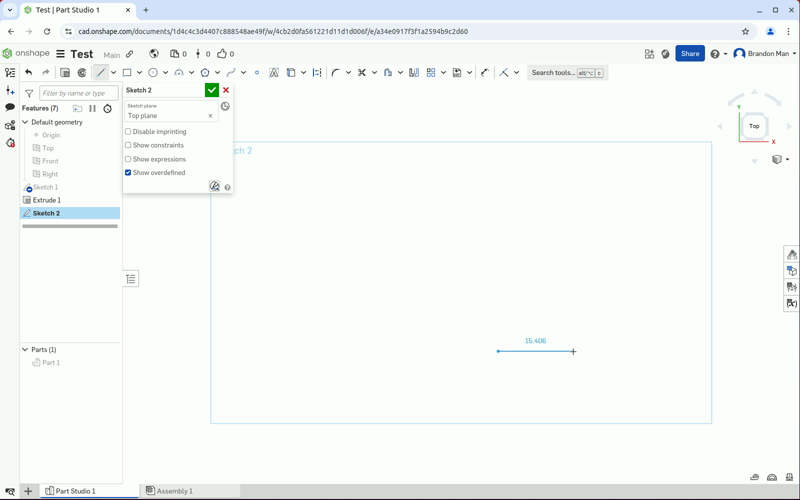
key_down(shift)
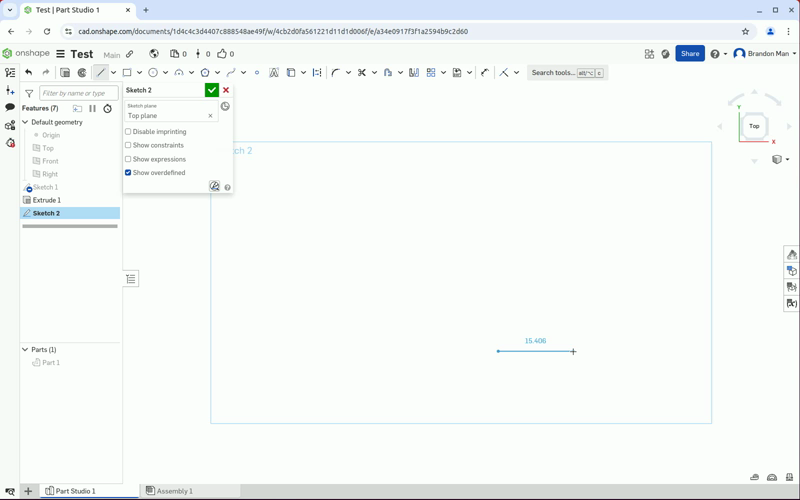
mouse_move(573, 216)
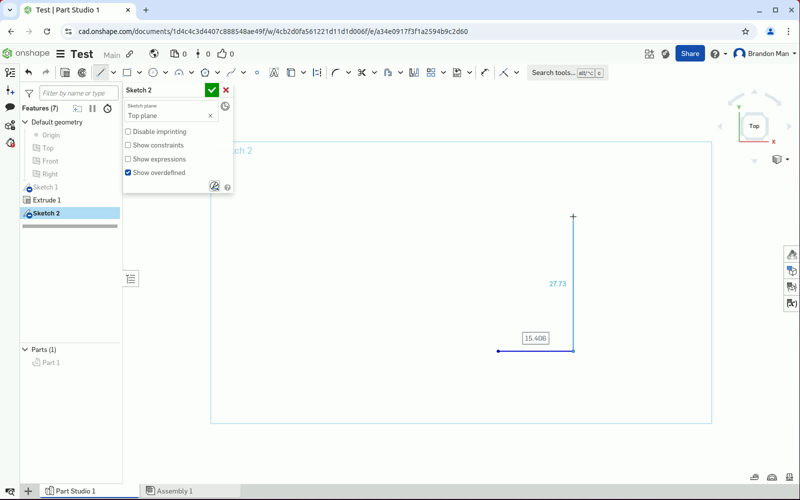
click(573, 216)
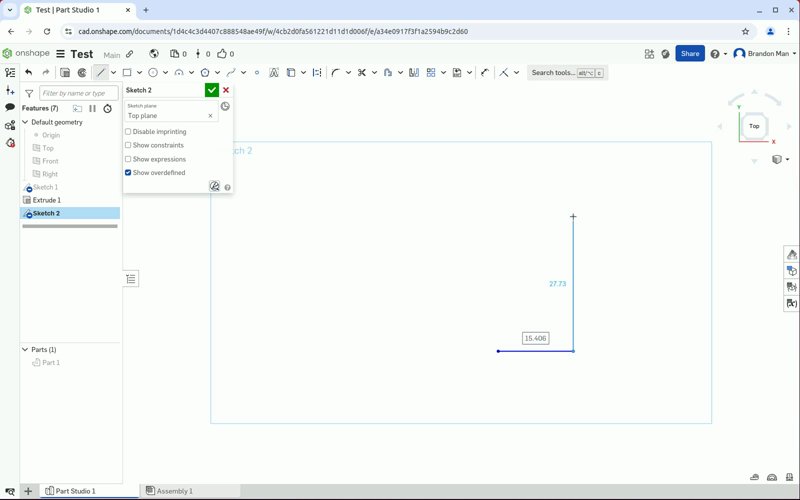
key_up(shift)
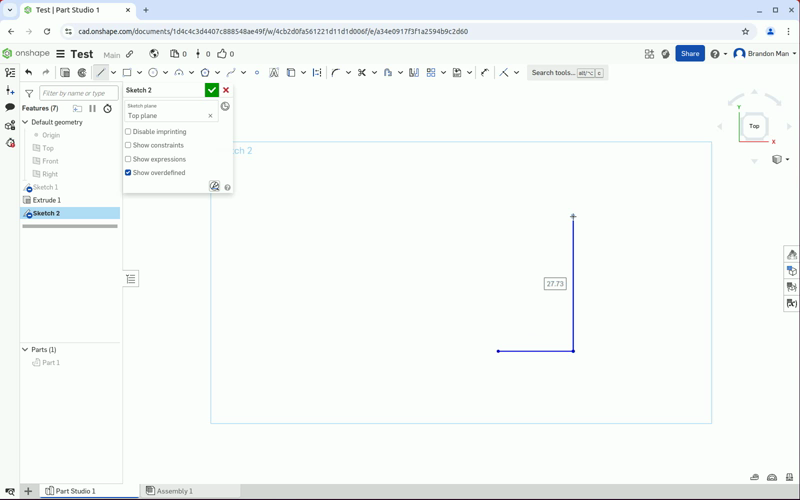
key_down(shift)
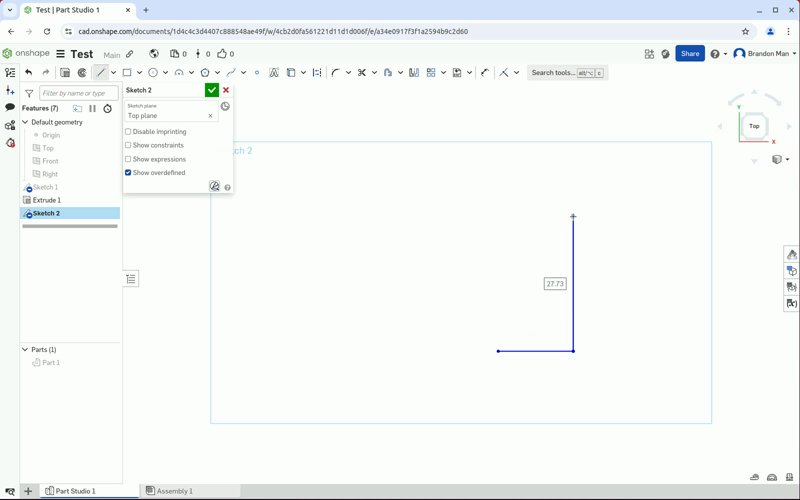
mouse_move(498, 216)
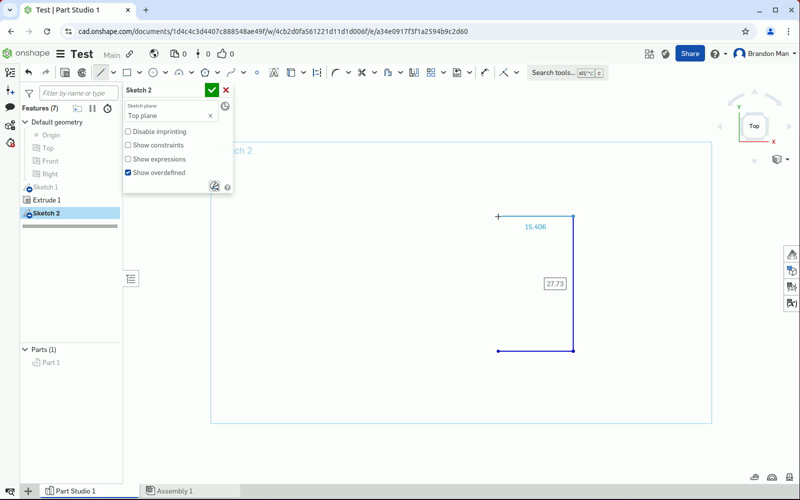
click(498, 216)
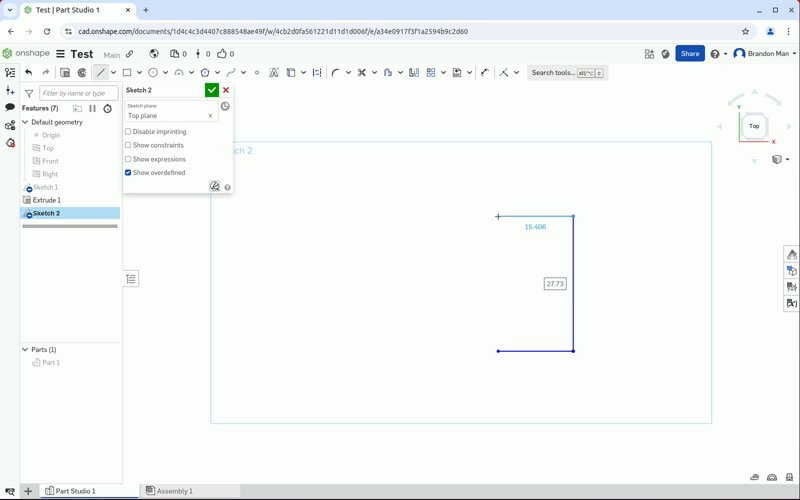
key_up(shift)
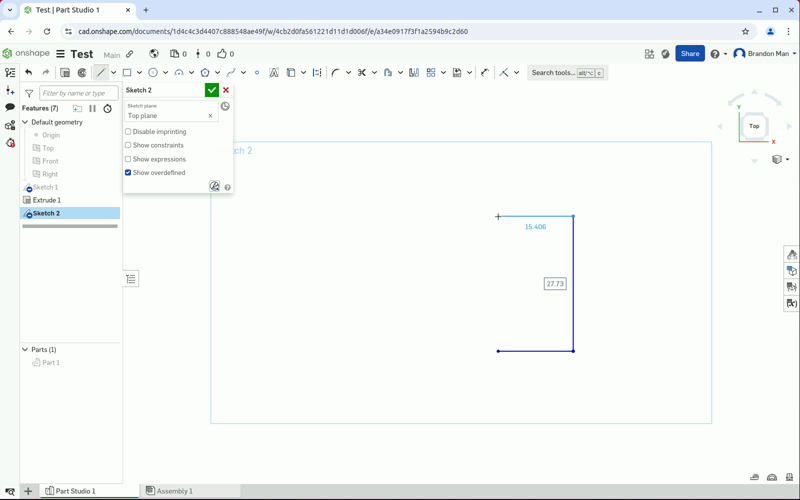
key_down(shift)
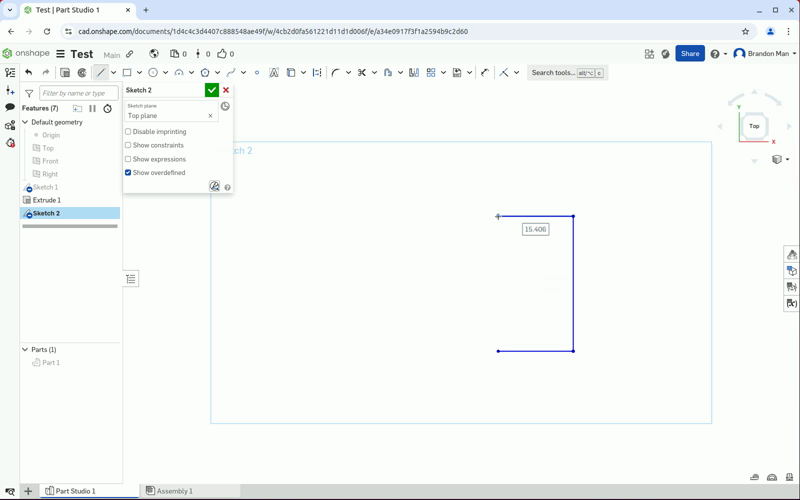
mouse_move(498, 351)
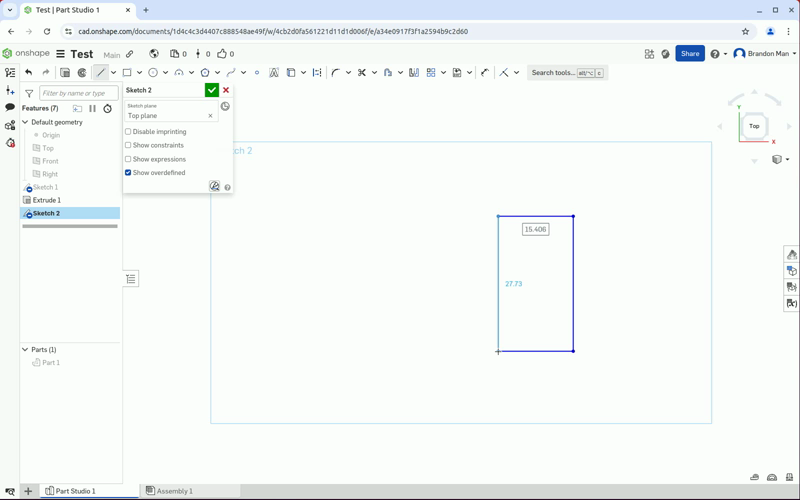
key_up(shift)
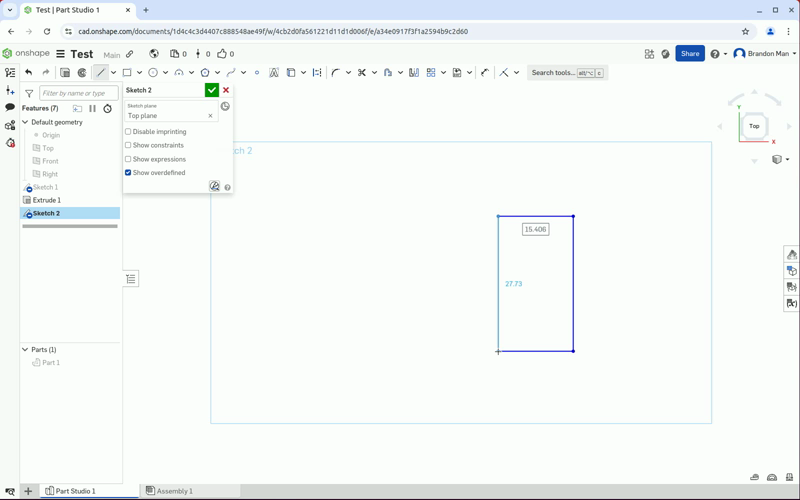
click(498, 351)
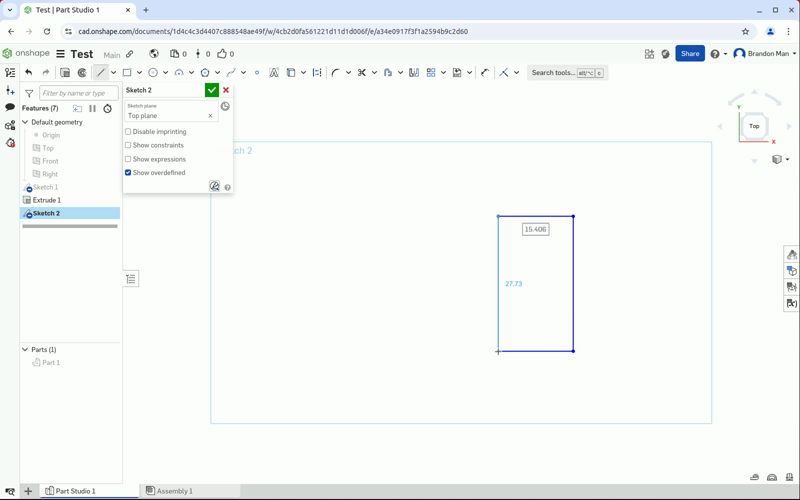
key(esc)
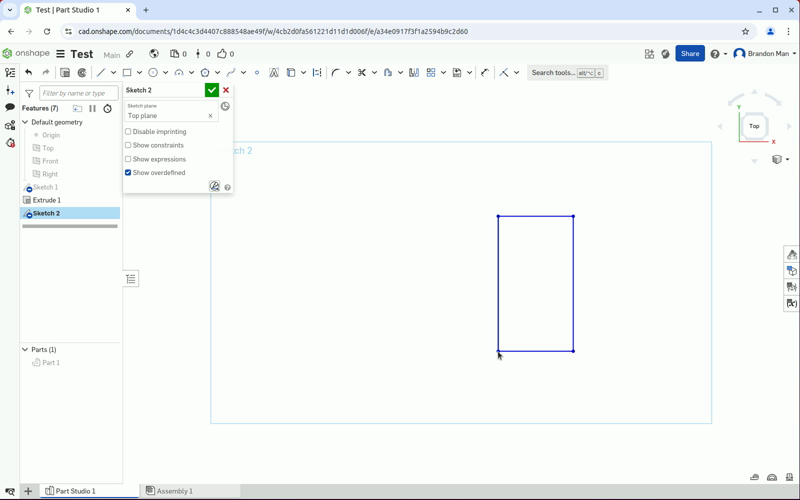
mouse_move(512, 234)
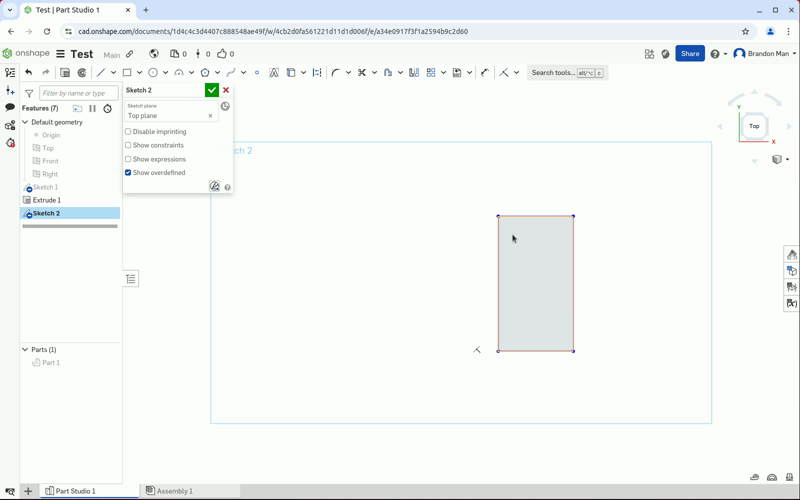
click(512, 234)
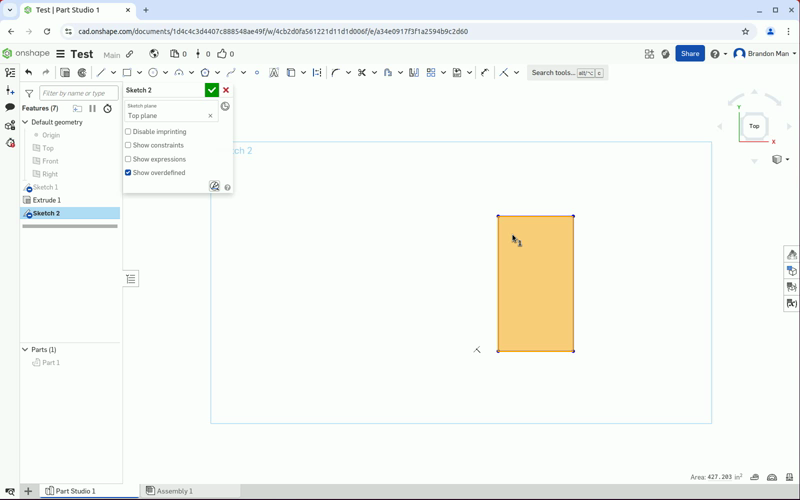
mouse_move(73, 352)
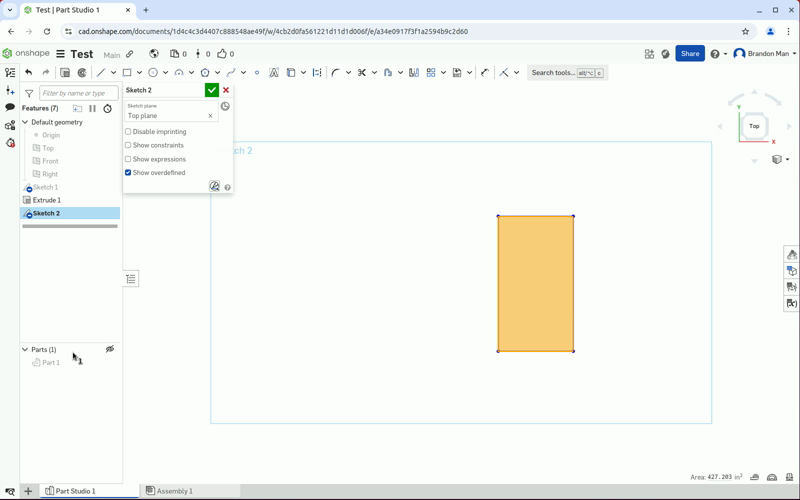
key(shift+y)
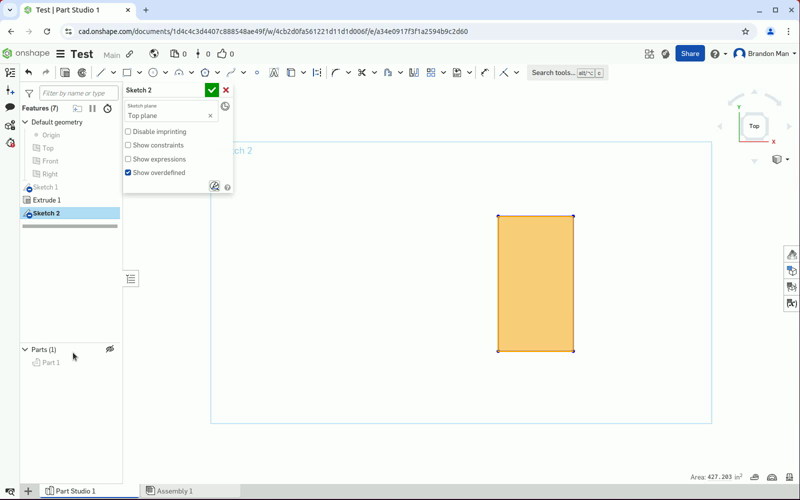
key(shift+e)
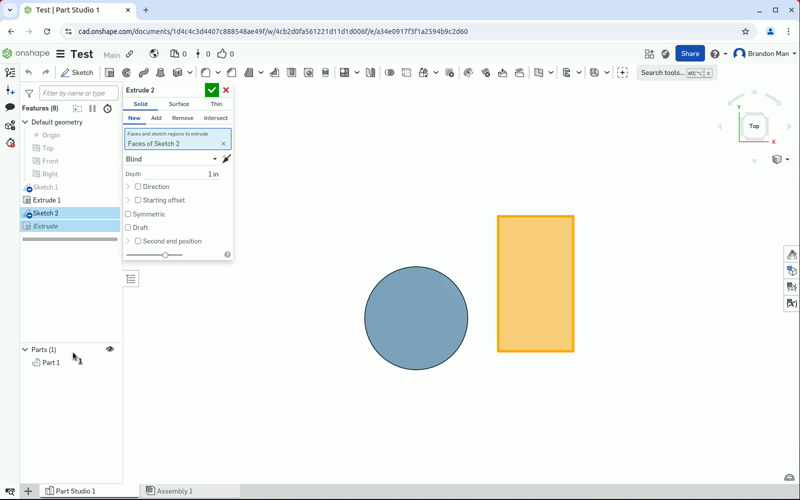
mouse_move(143, 106)
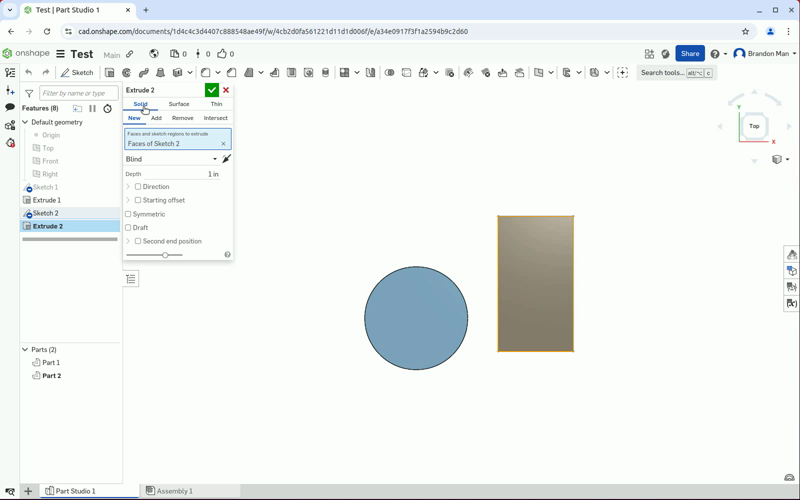
click(143, 106)
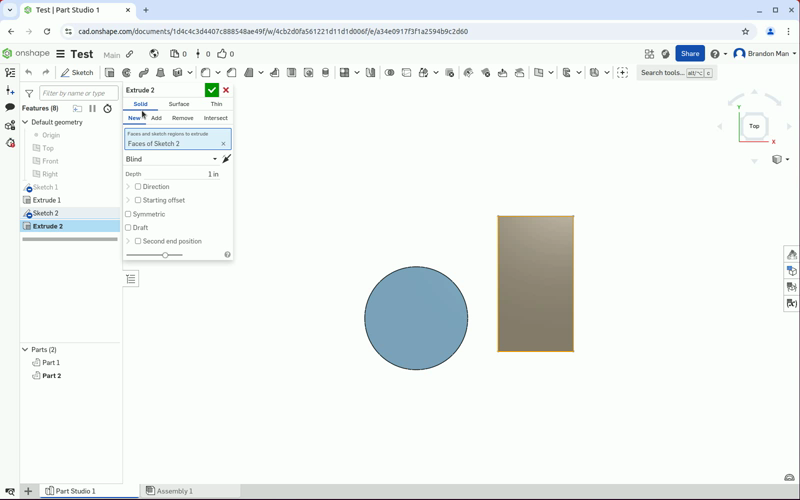
mouse_move(137, 120)
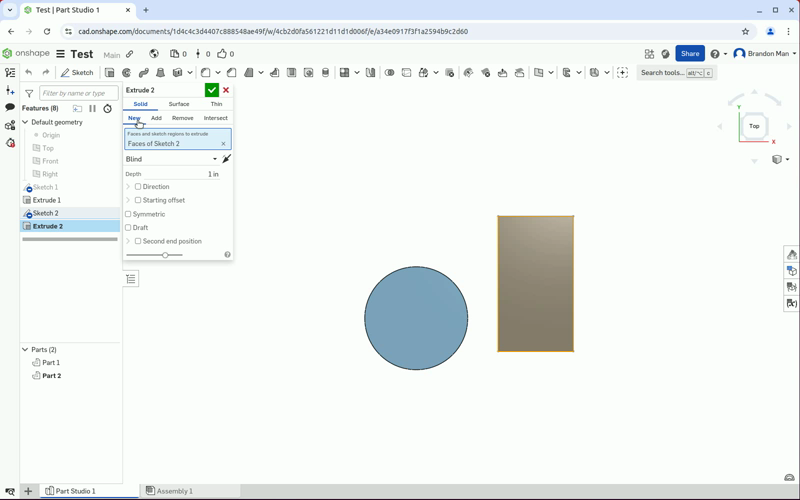
click(137, 120)
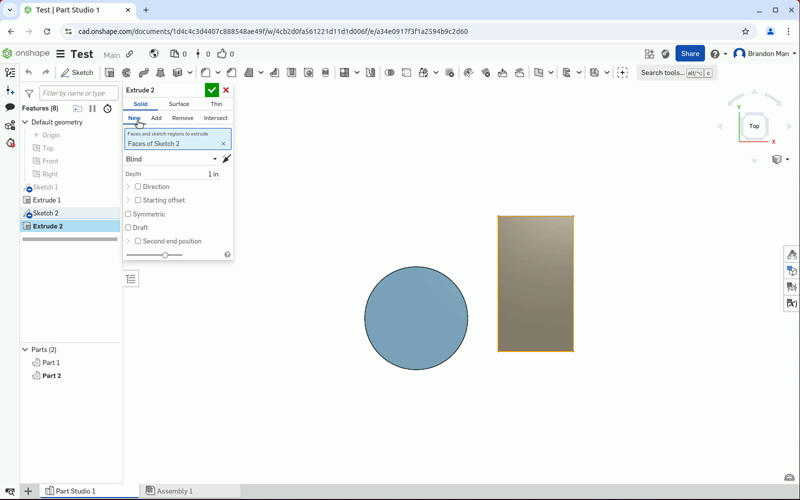
key(tab, 4)
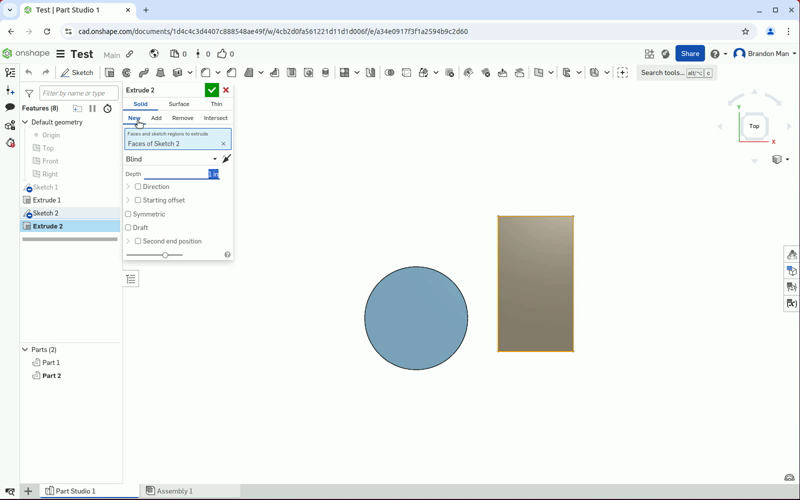
text(17.813)
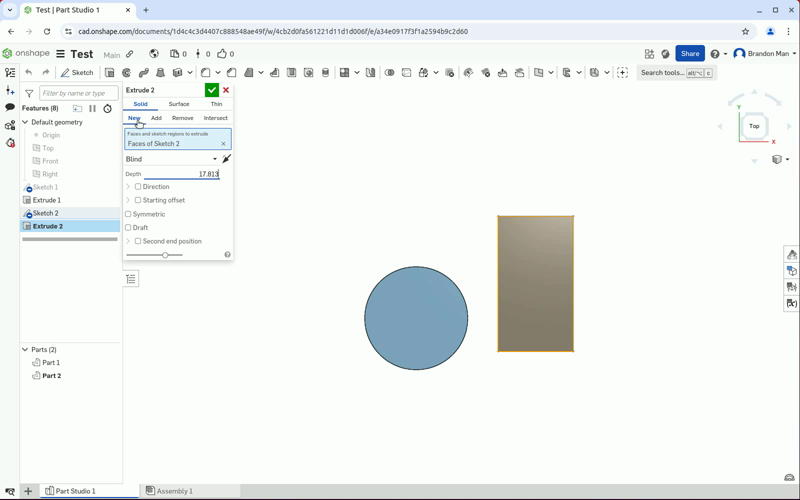
key(enter)
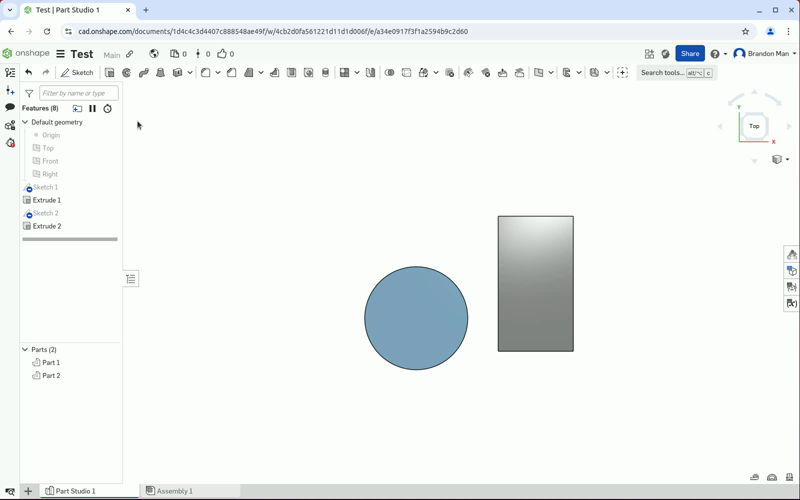
key(shift+h)
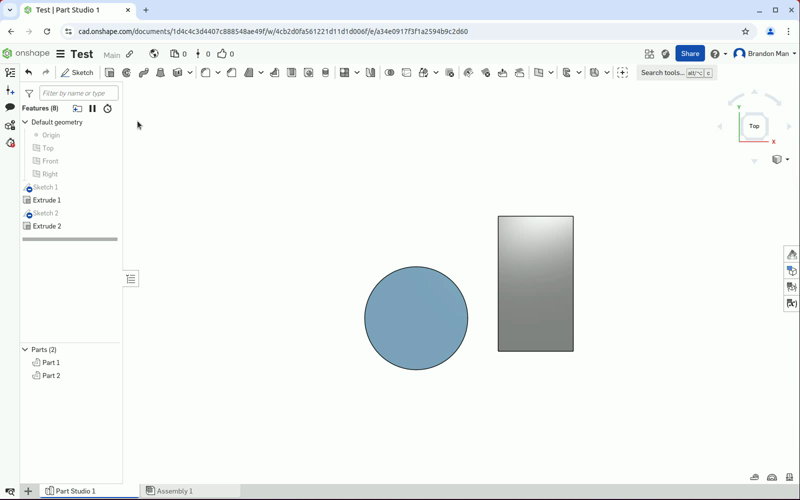
key(shift+h)
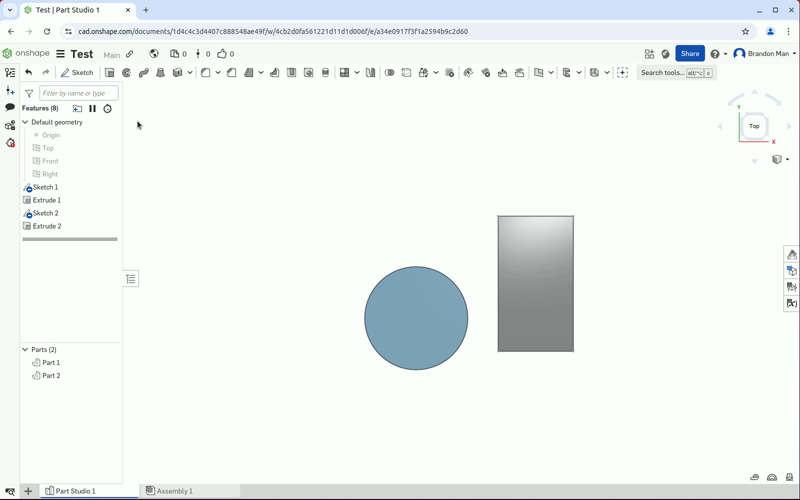
key(shift+7)
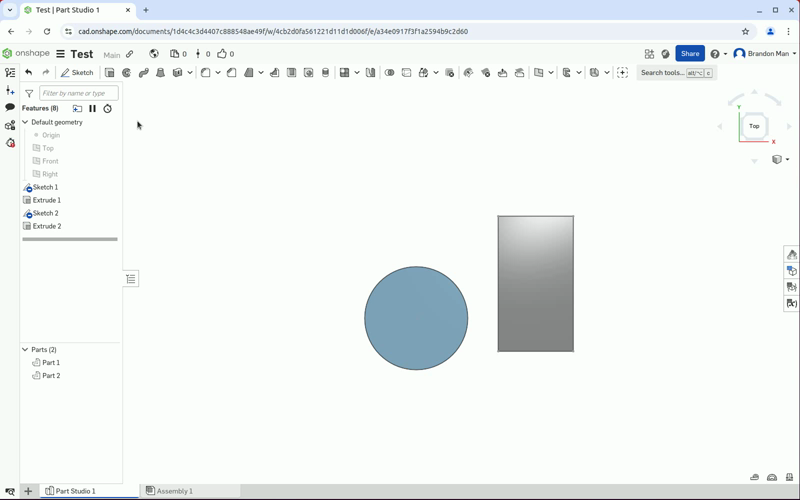
key(up, 3)
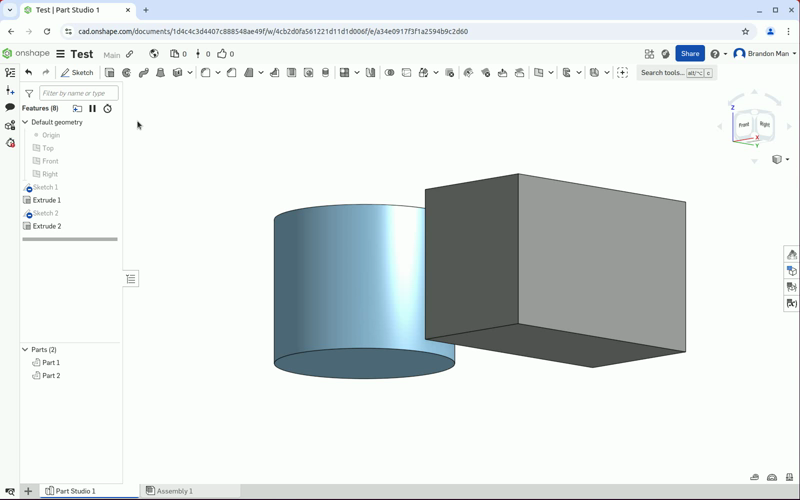
key(left, 3)
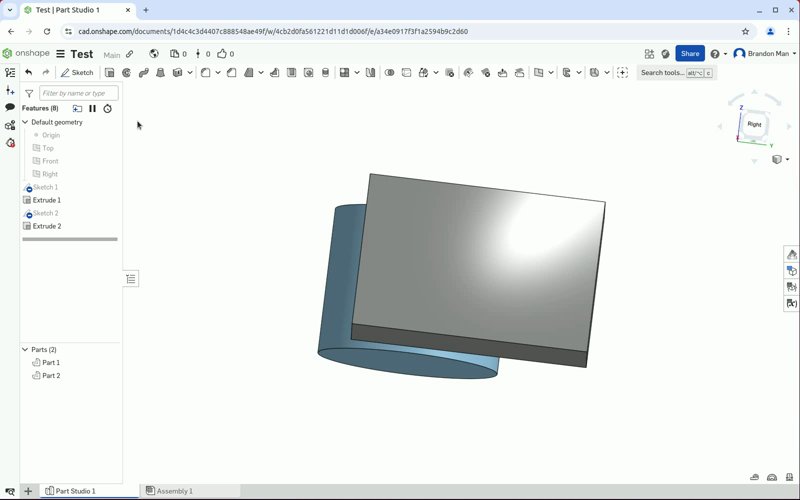
key(right, 3)
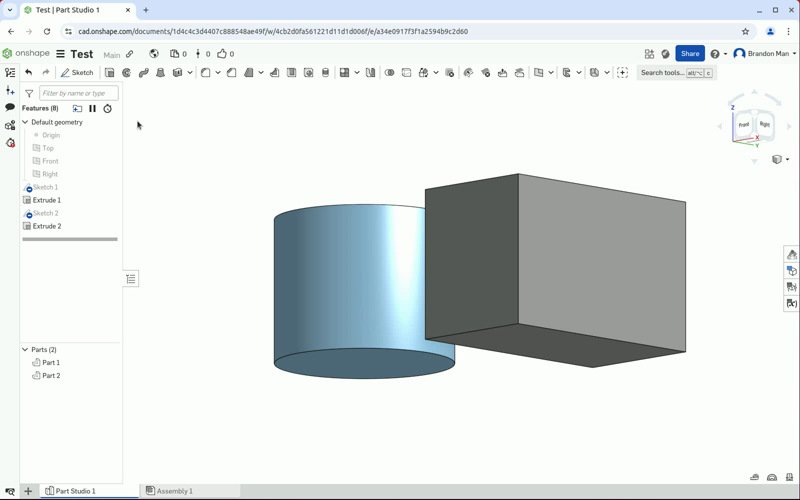
key(down, 3)
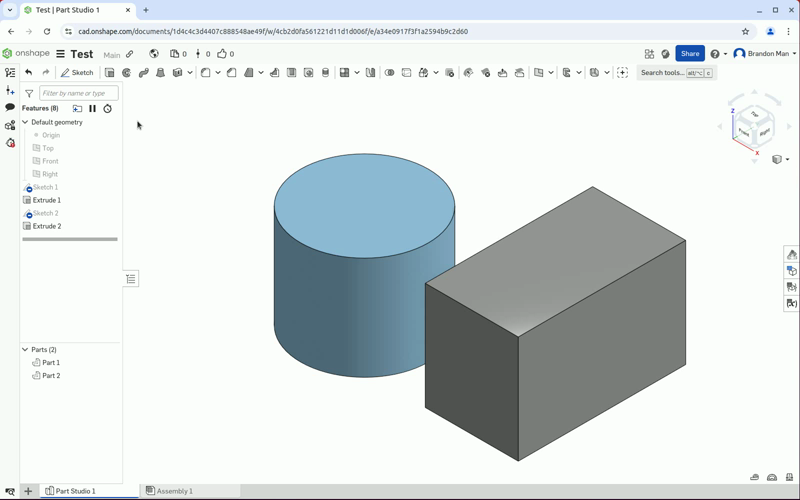
mouse_move(73, 189)
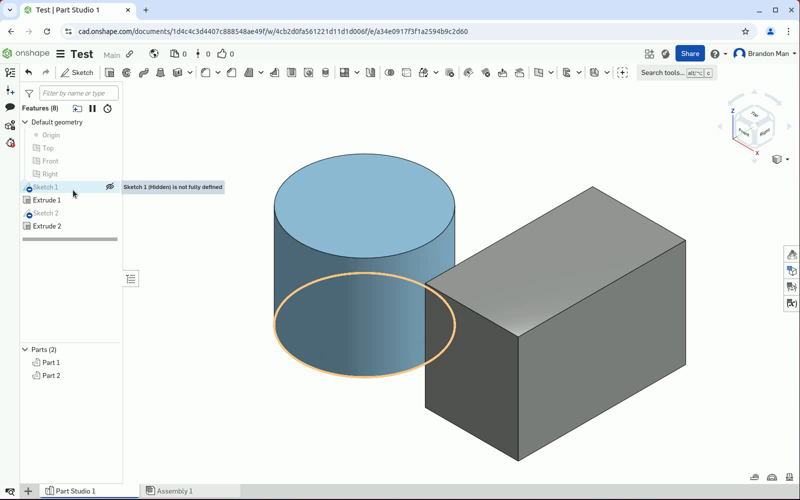
click(73, 189)